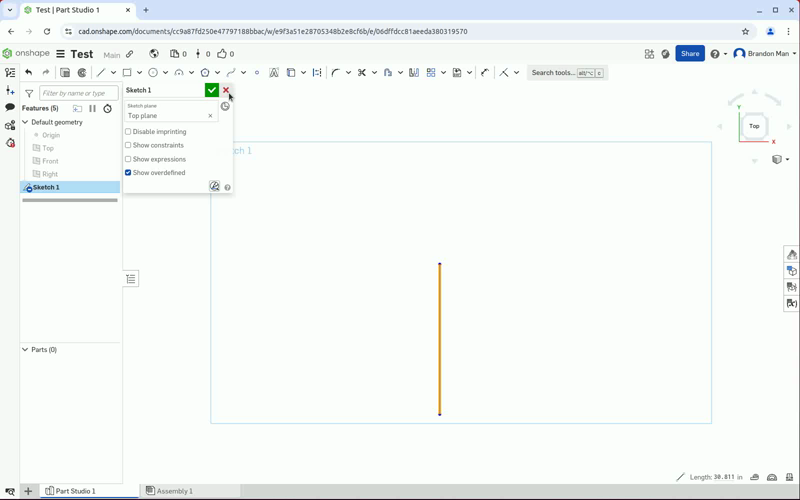
key(shift+h)
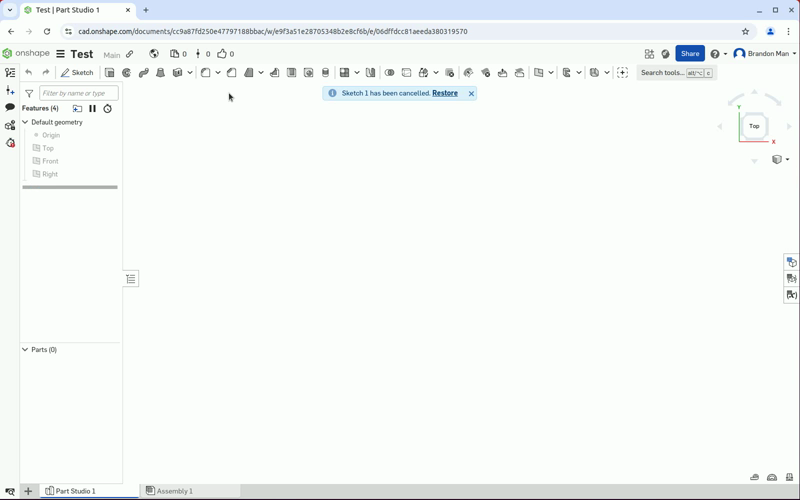
mouse_move(73, 352)
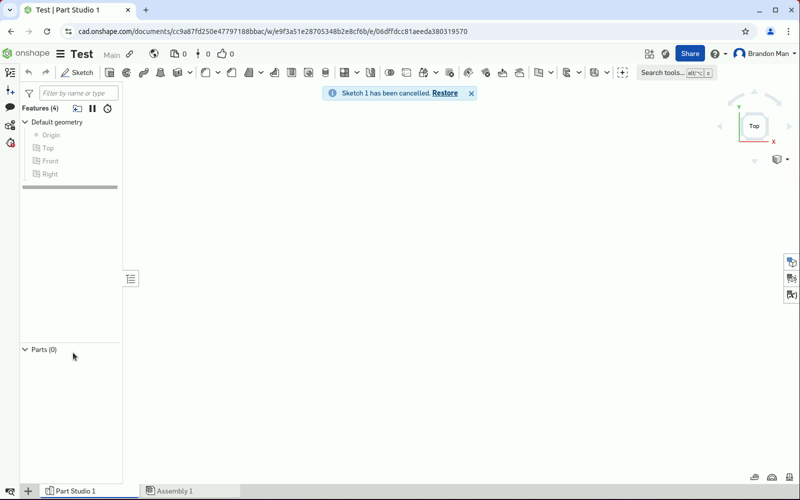
key(y)
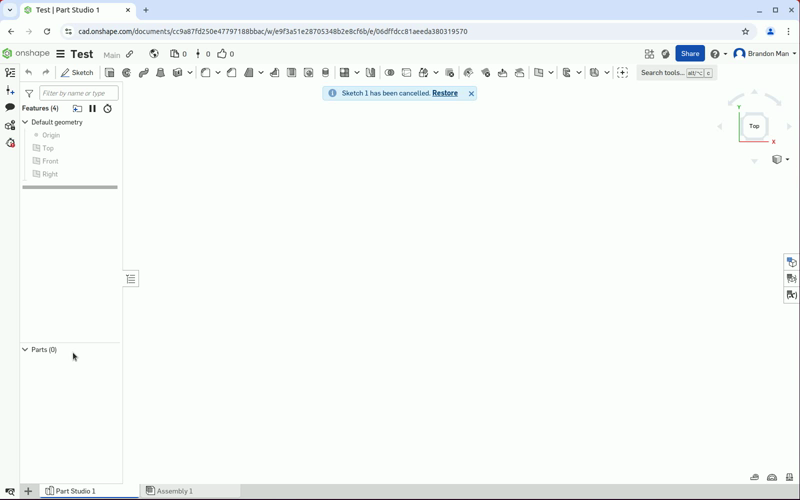
key(shift+p)
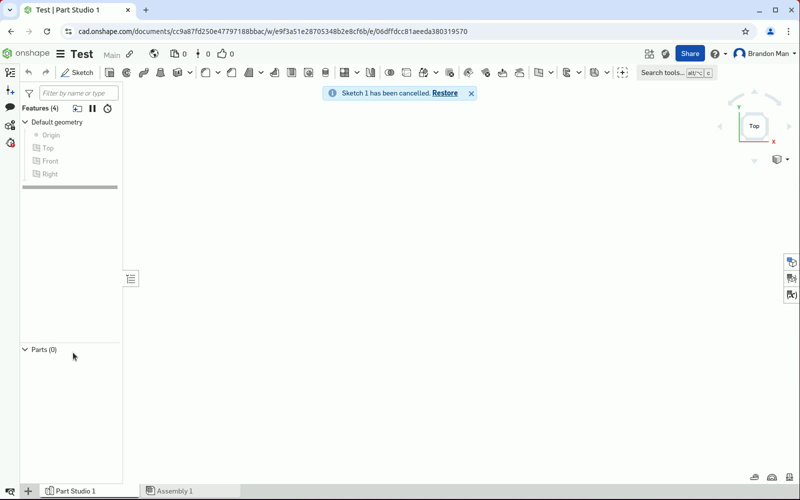
key(space)
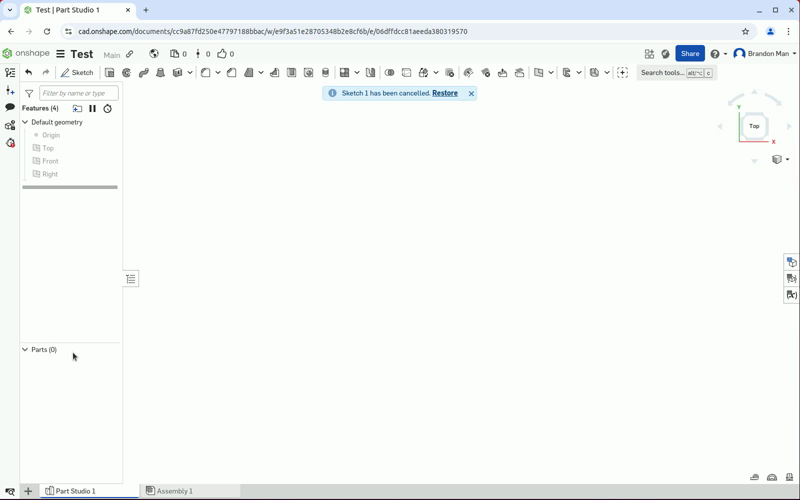
key_down(shift)
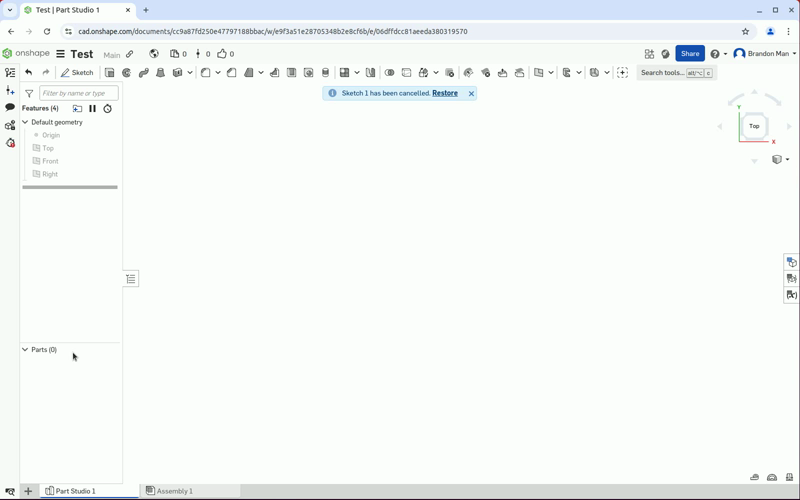
key(up)
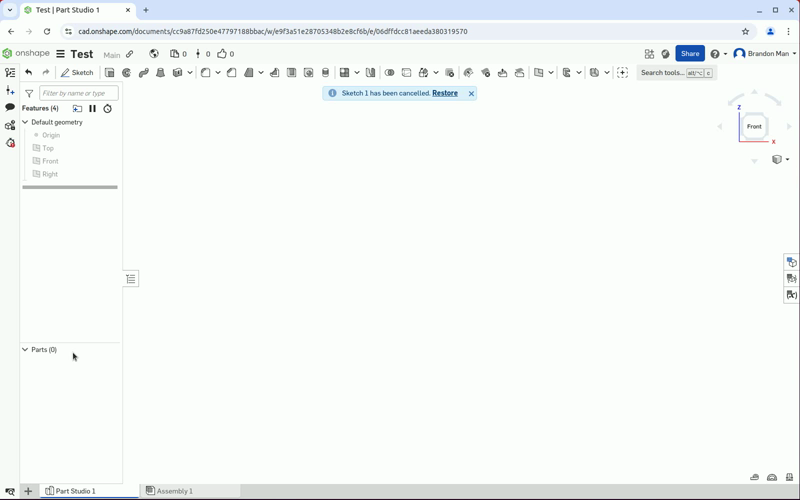
key_up(shift)
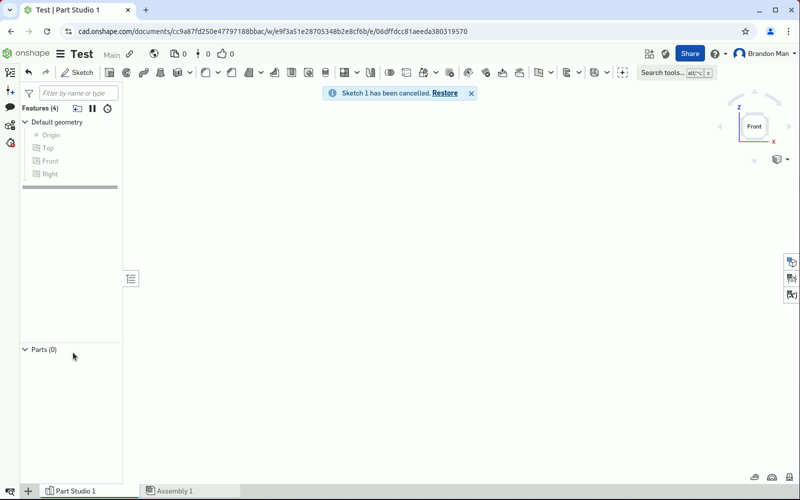
mouse_move(73, 352)
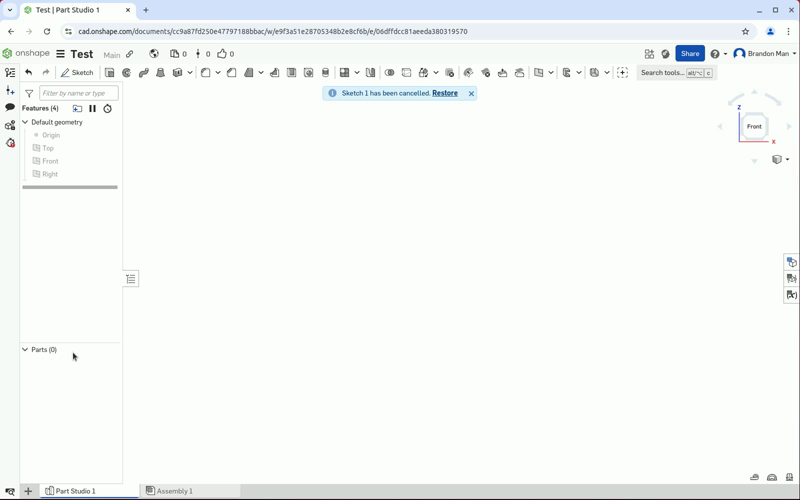
key(shift+y)
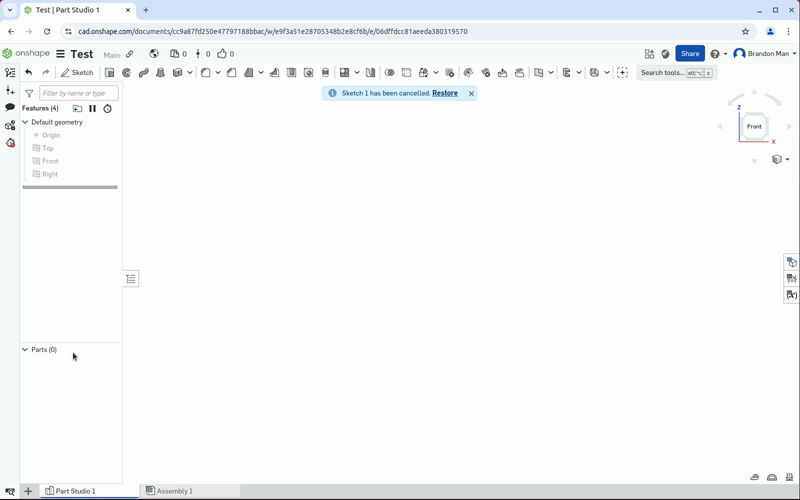
key(shift+s)
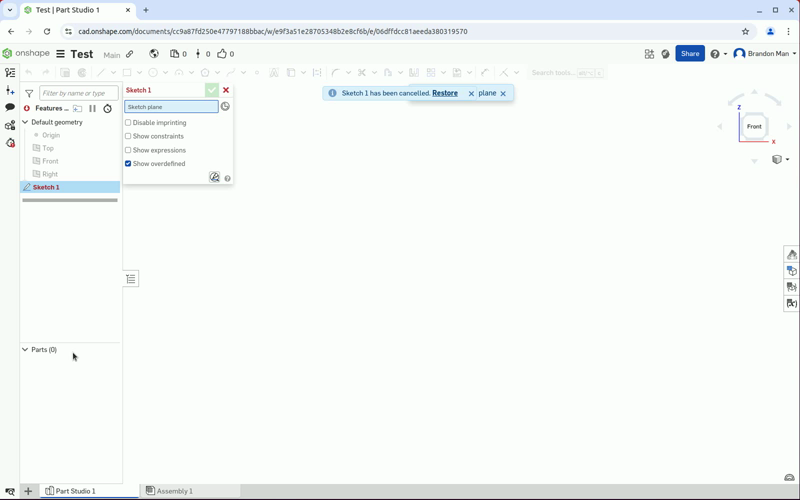
mouse_move(73, 163)
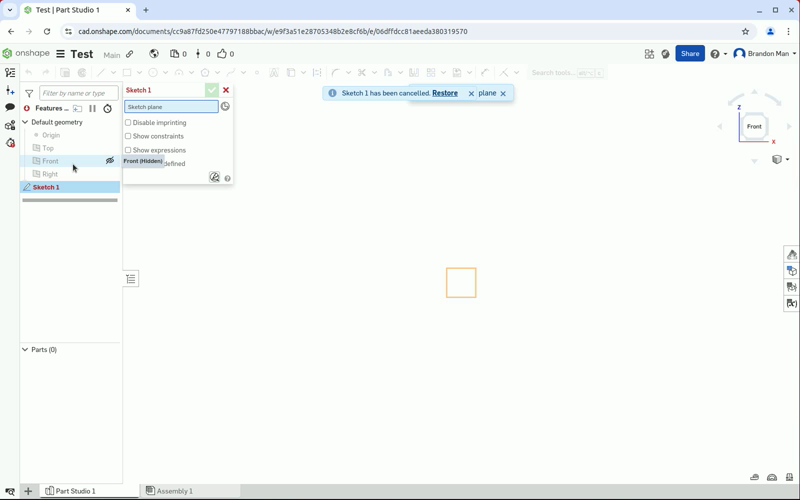
click(73, 163)
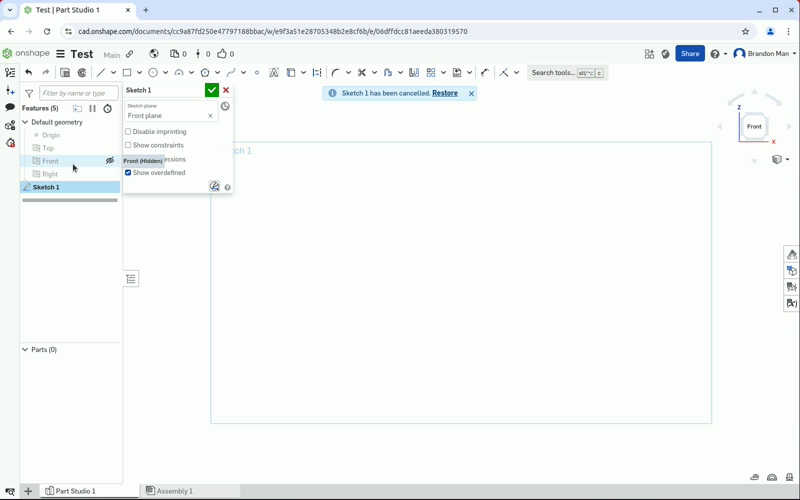
mouse_move(73, 352)
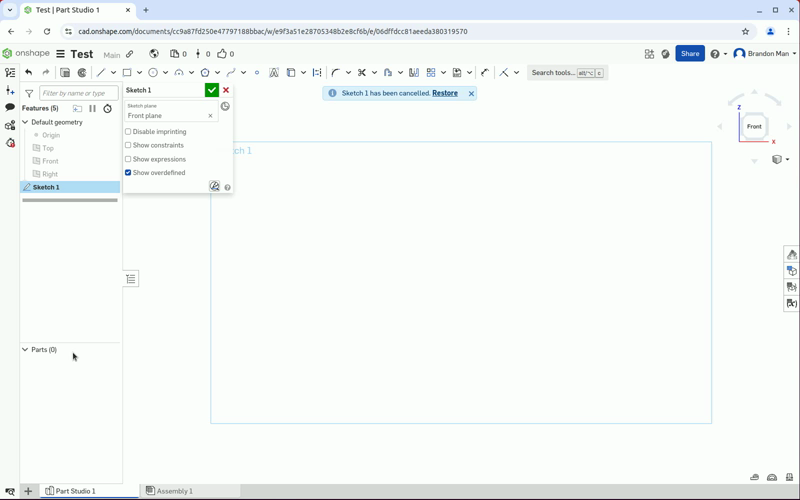
key(y)
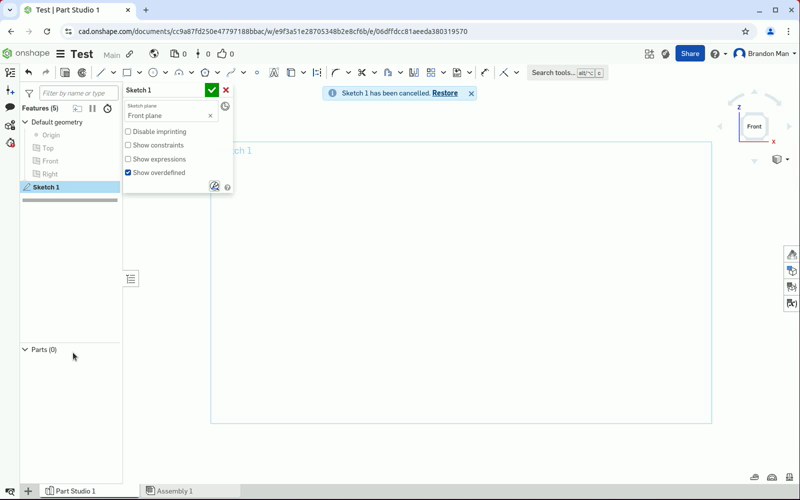
key(c)
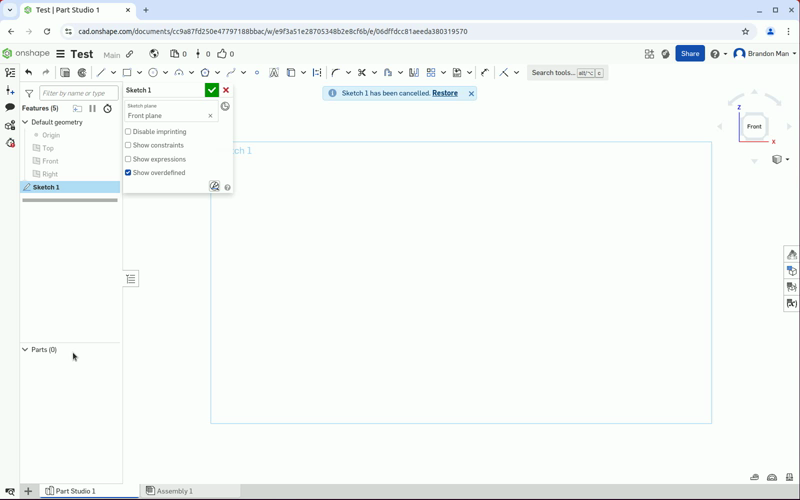
key_down(shift)
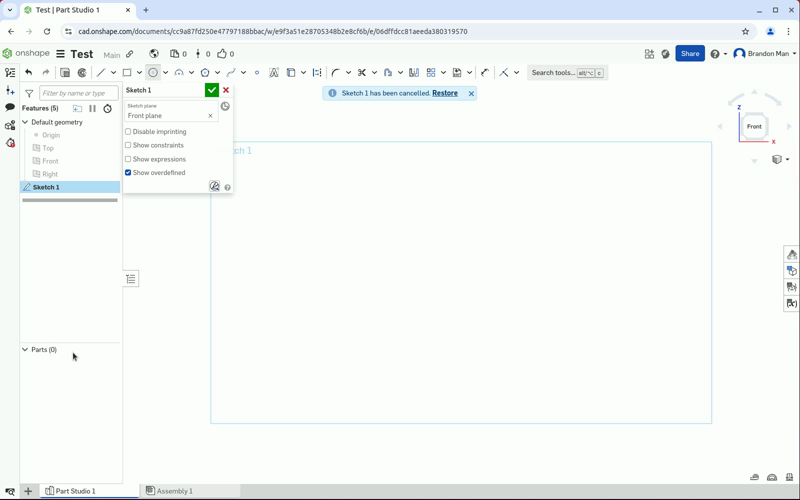
mouse_move(461, 282)
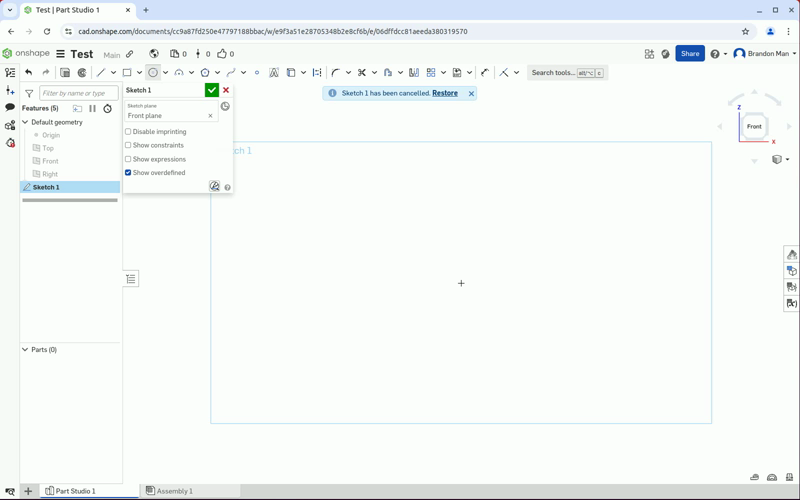
click(461, 282)
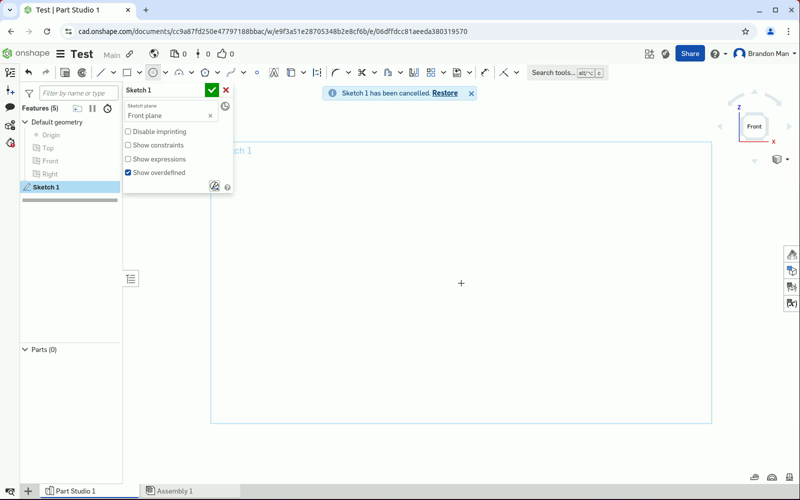
key_up(shift)
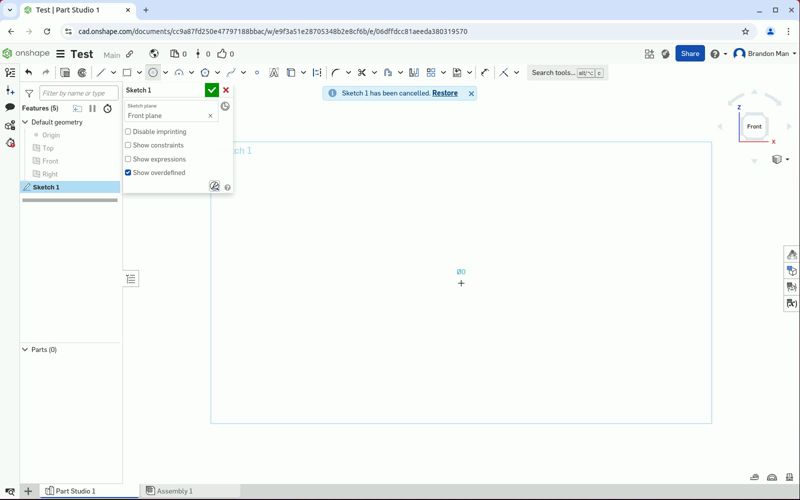
mouse_move(542, 282)
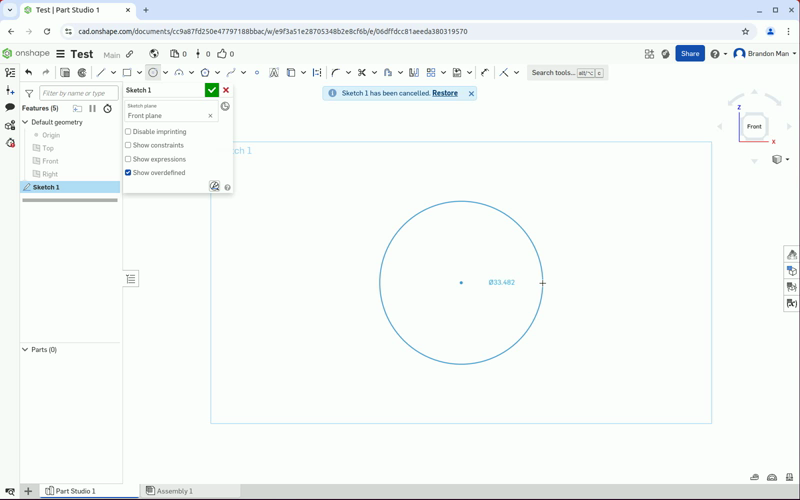
click(542, 282)
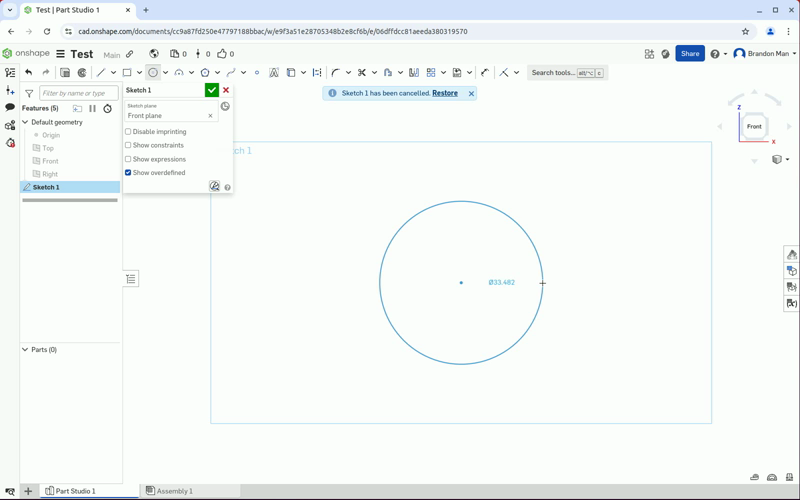
key(esc)
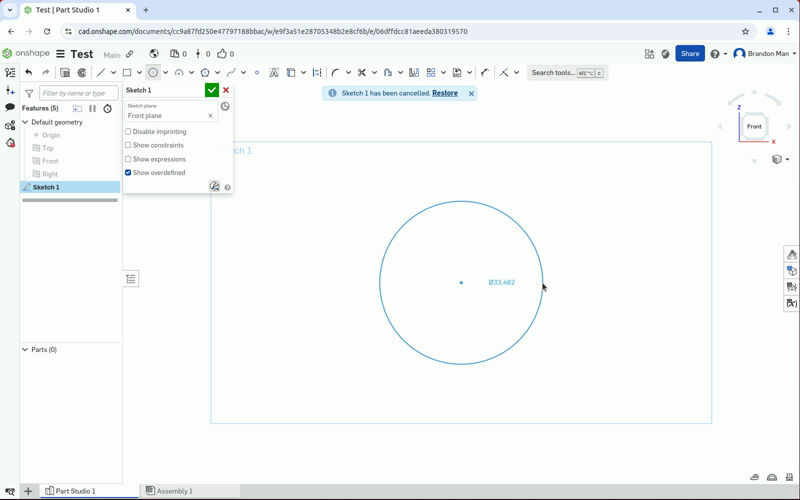
mouse_move(520, 269)
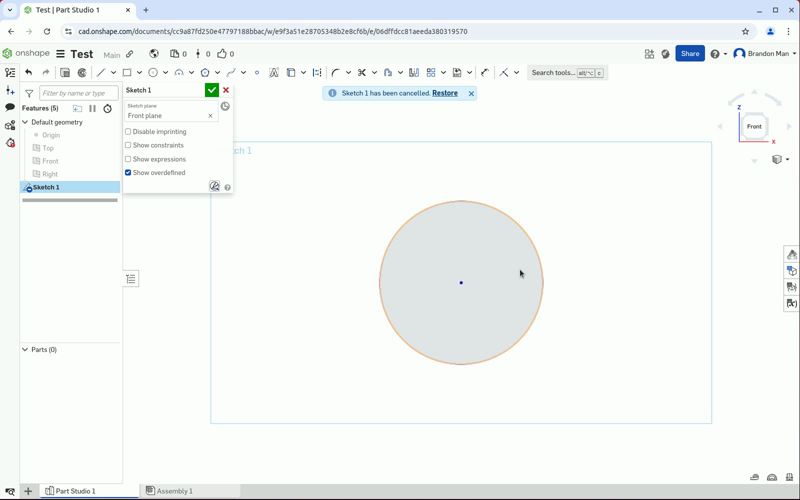
click(520, 269)
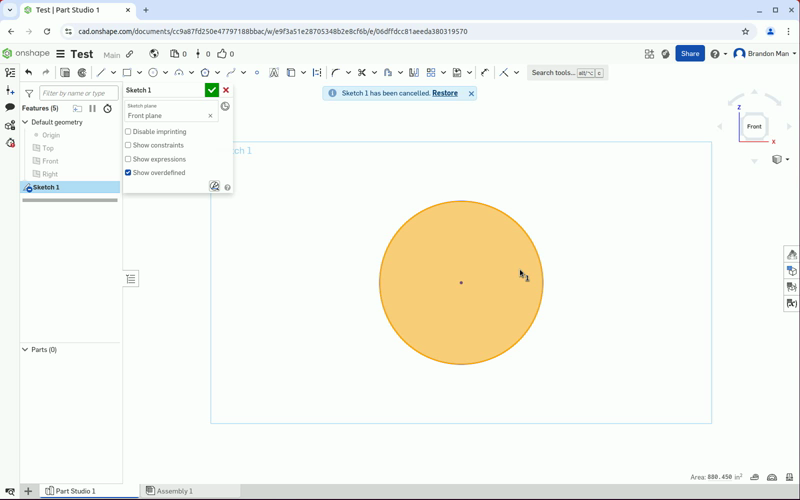
mouse_move(73, 352)
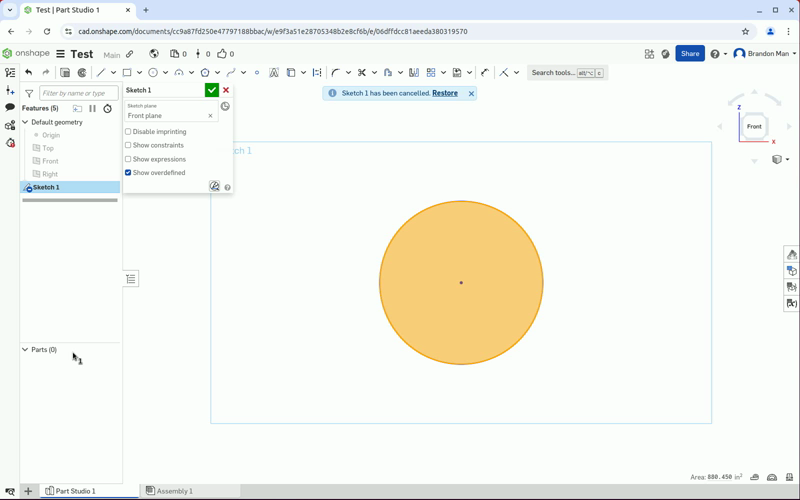
key(shift+y)
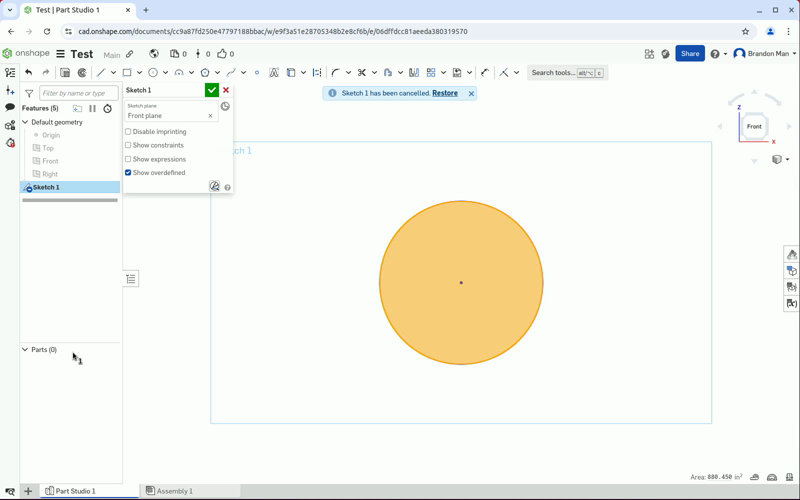
key(shift+e)
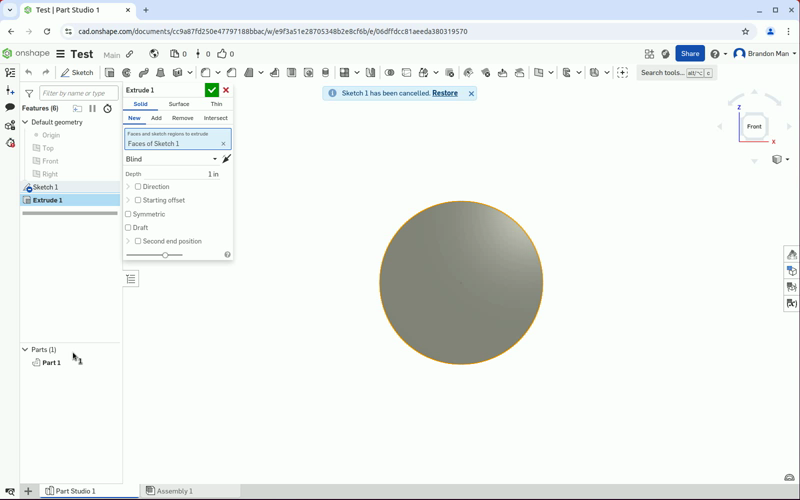
mouse_move(143, 106)
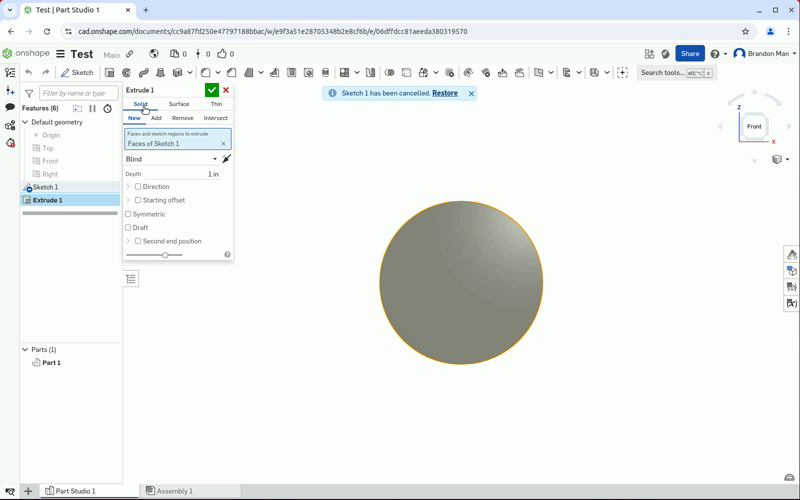
click(143, 106)
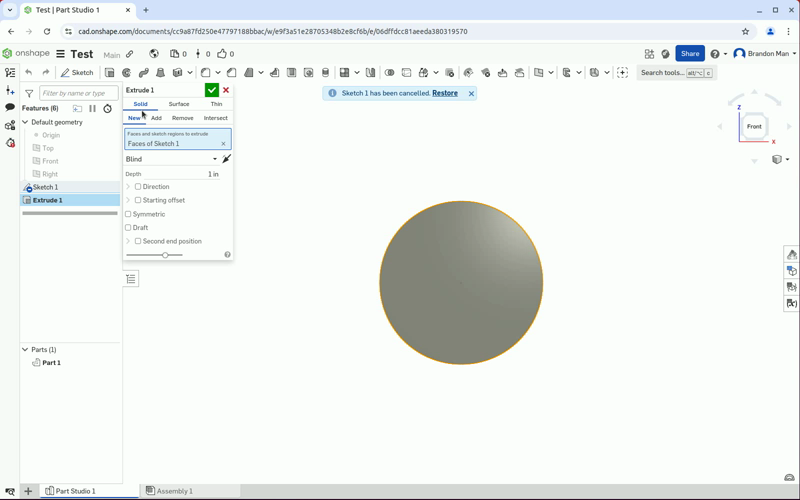
mouse_move(137, 120)
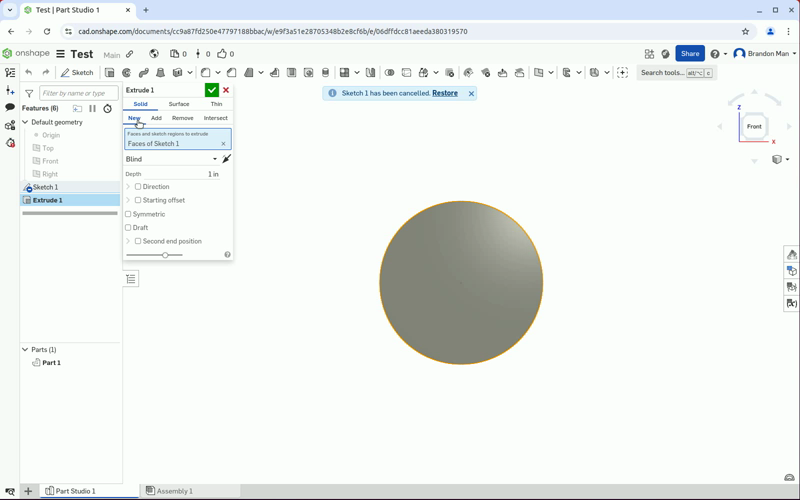
click(137, 120)
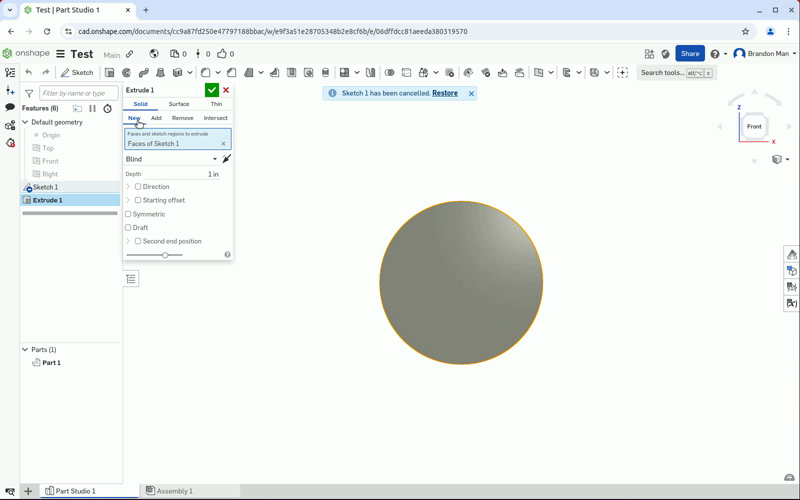
key(tab, 4)
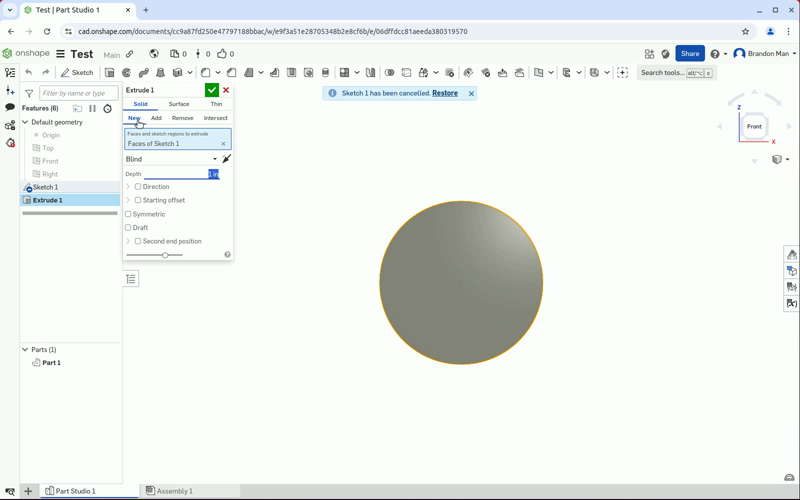
text(-17.813)
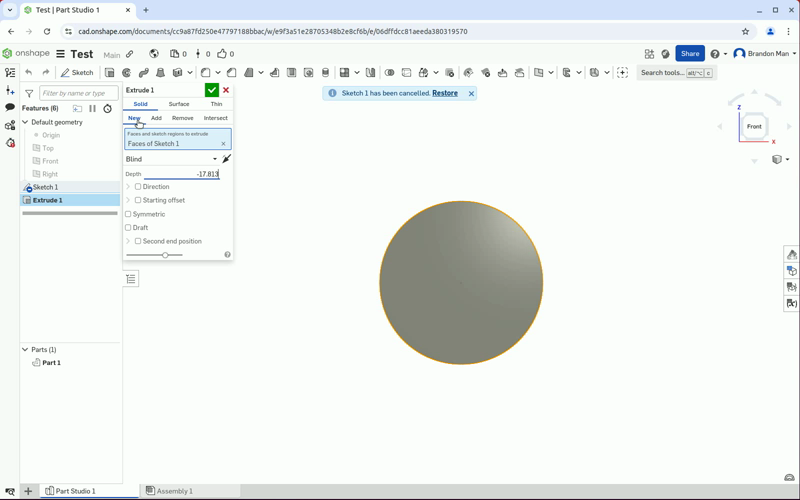
key(enter)
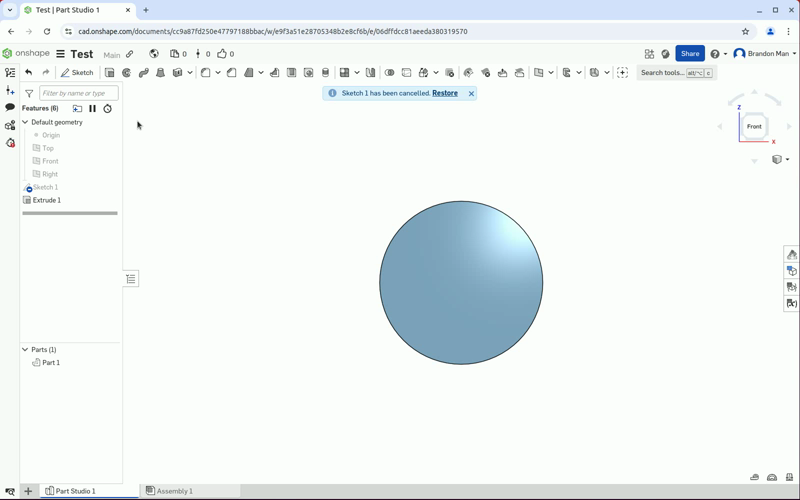
key(shift+h)
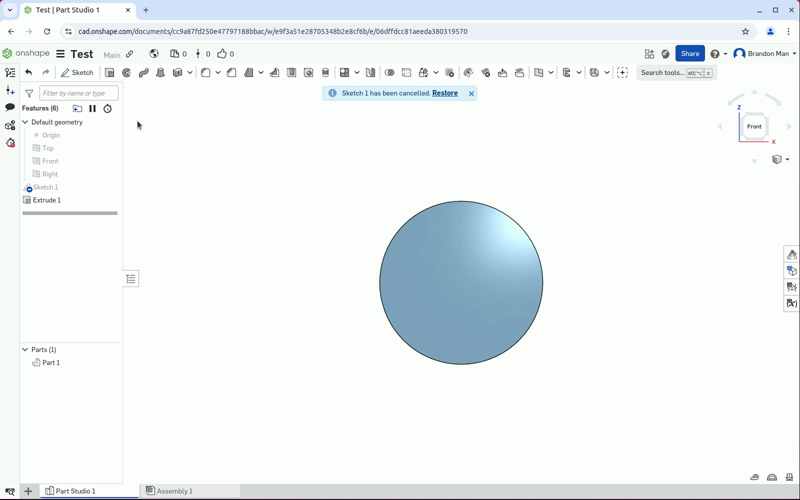
key(shift+h)
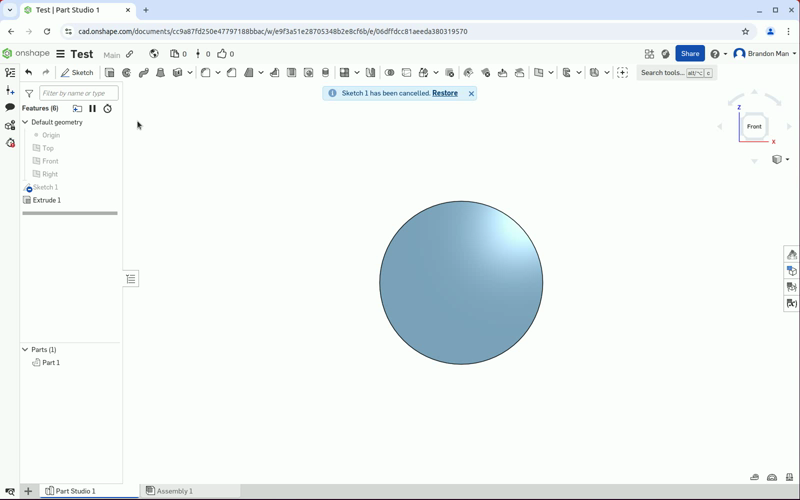
mouse_move(73, 189)
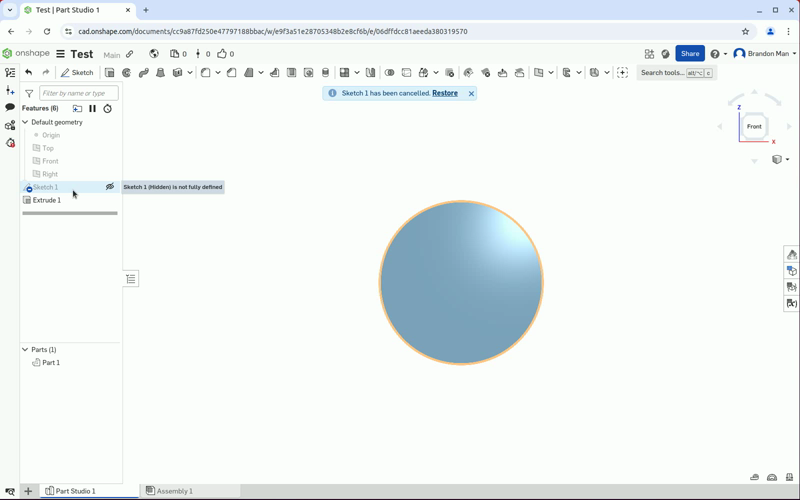
click(73, 189)
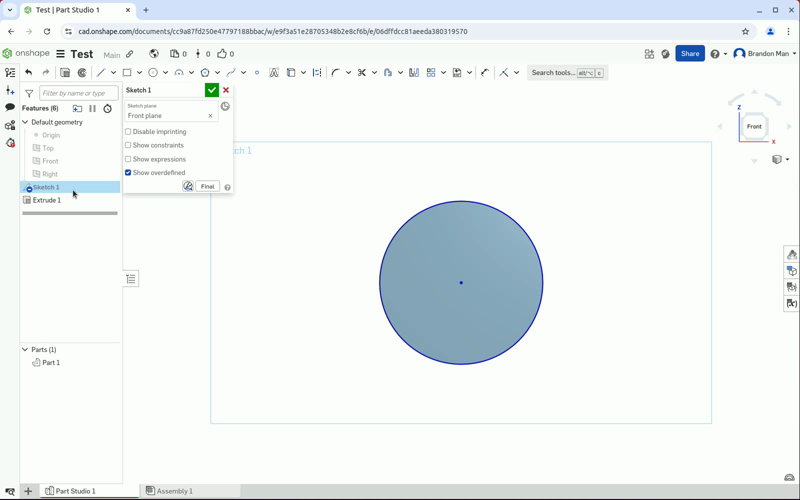
mouse_move(229, 92)
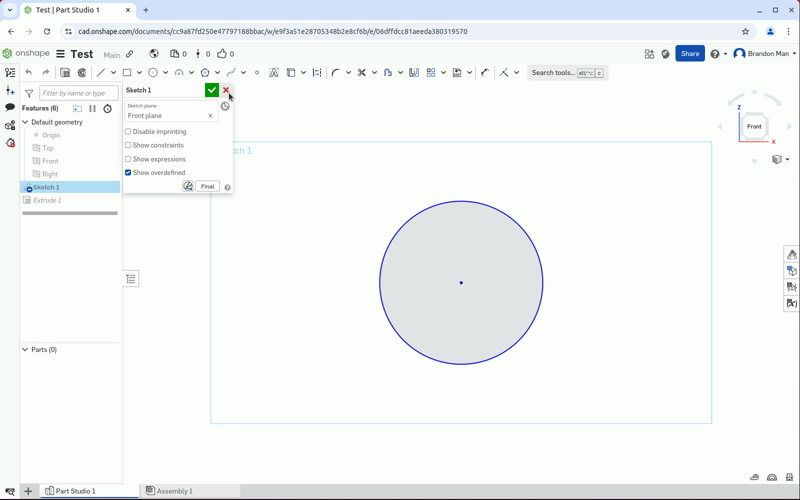
click(229, 92)
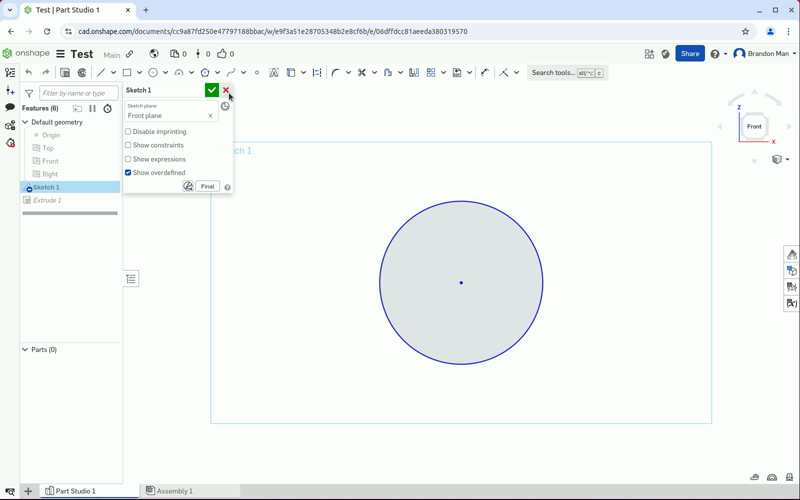
key(shift+s)
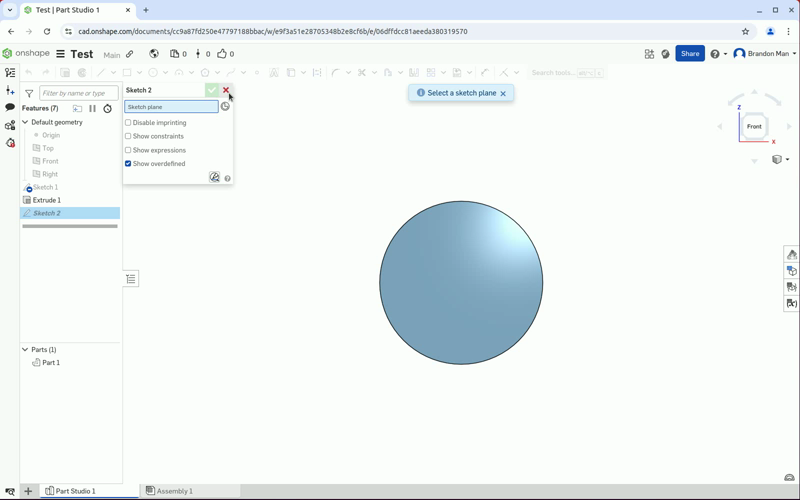
mouse_move(73, 163)
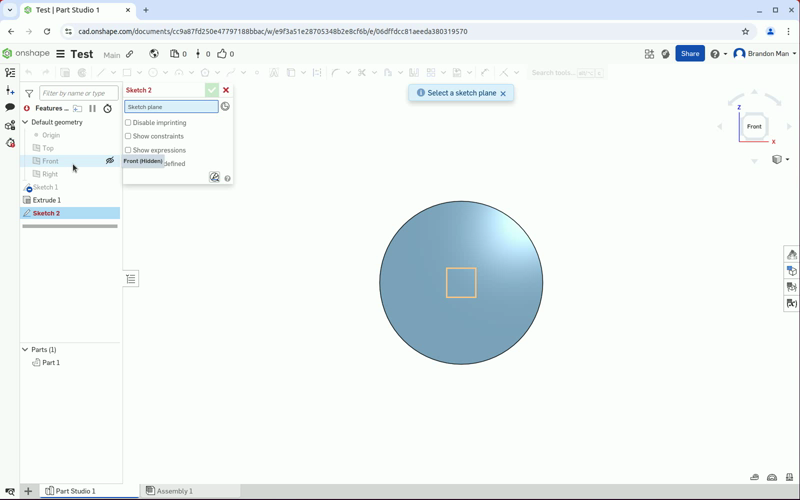
click(73, 163)
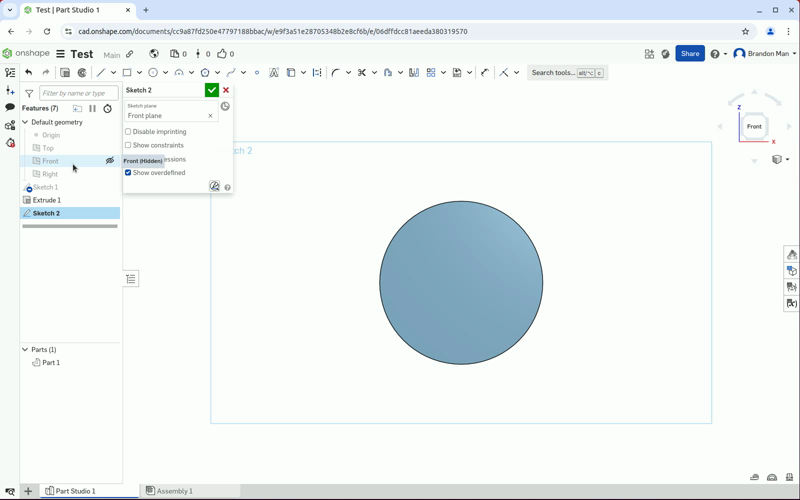
mouse_move(73, 352)
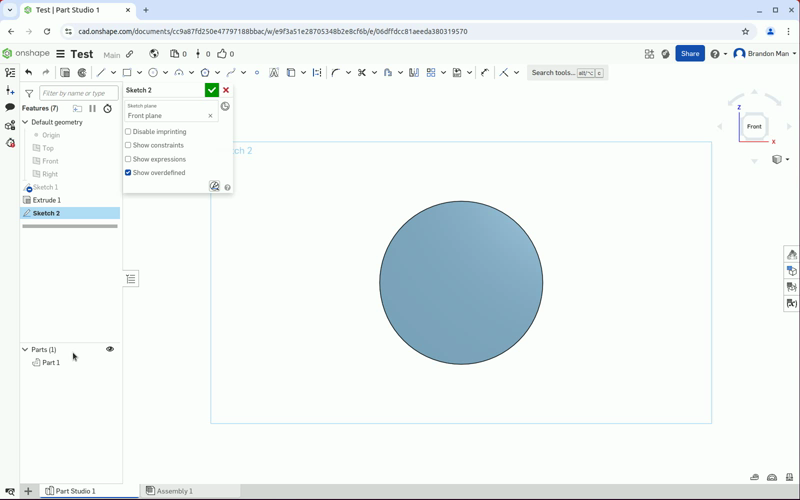
key(y)
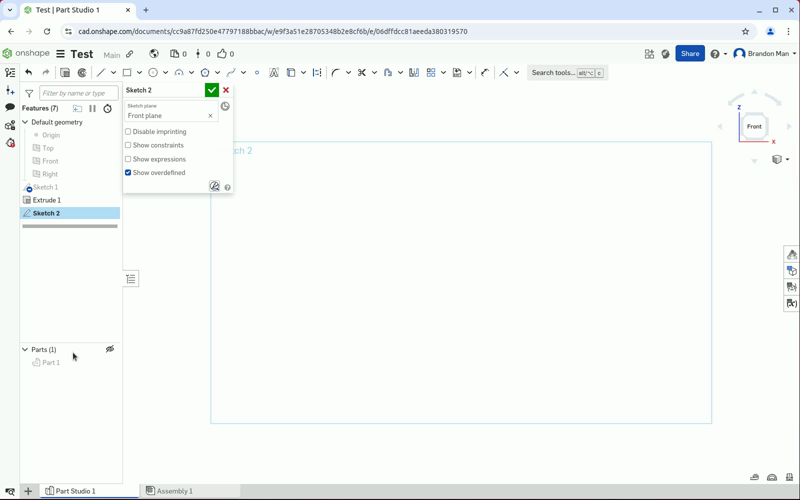
key(c)
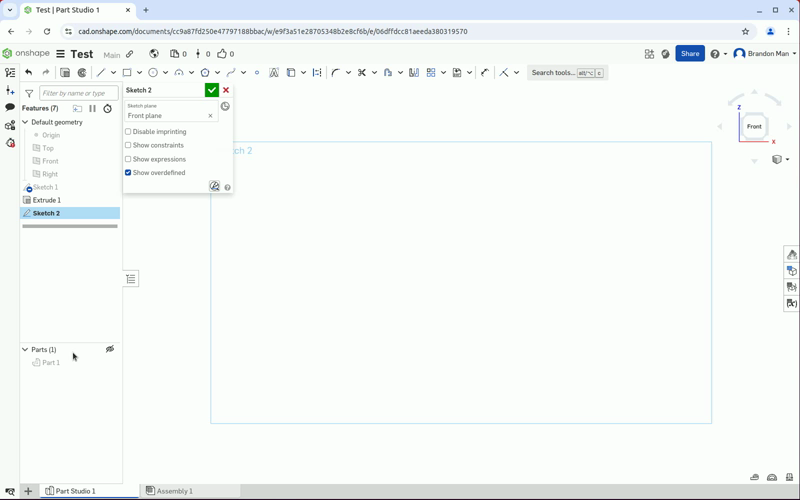
key_down(shift)
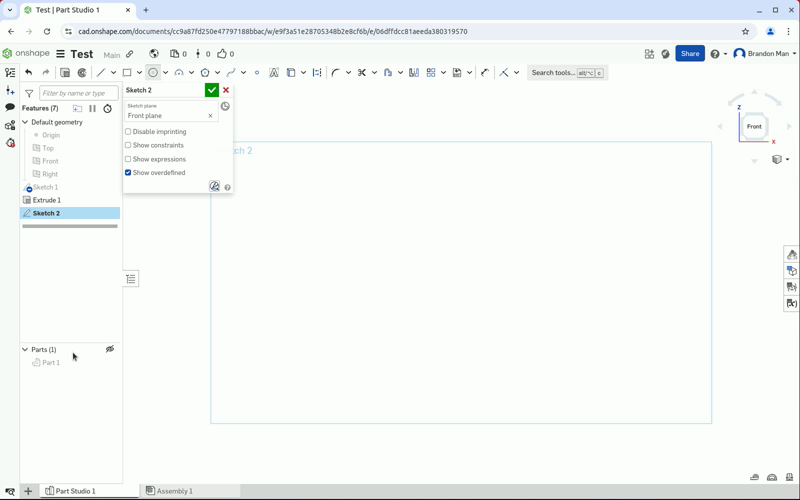
mouse_move(461, 282)
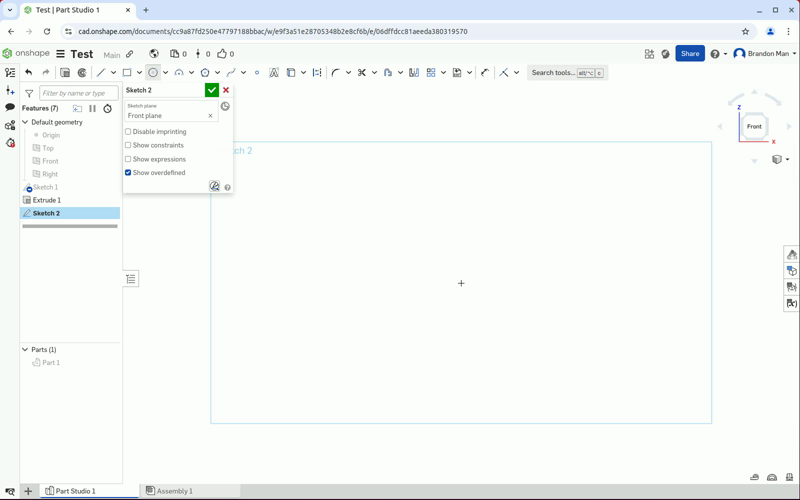
click(461, 282)
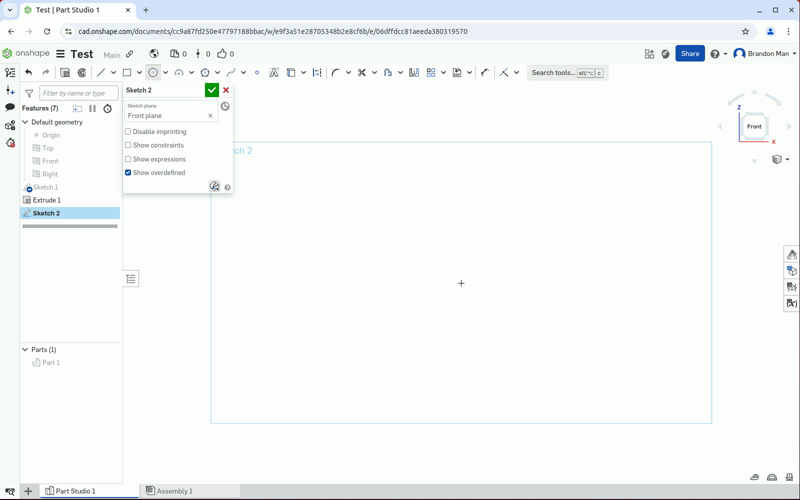
key_up(shift)
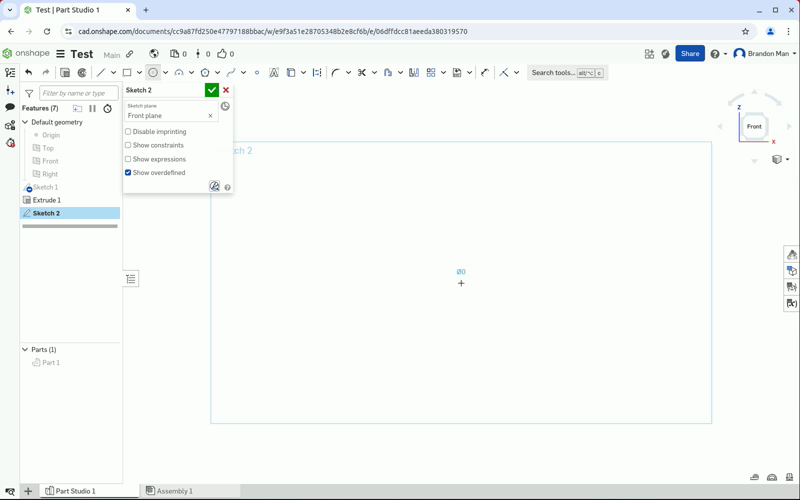
mouse_move(574, 282)
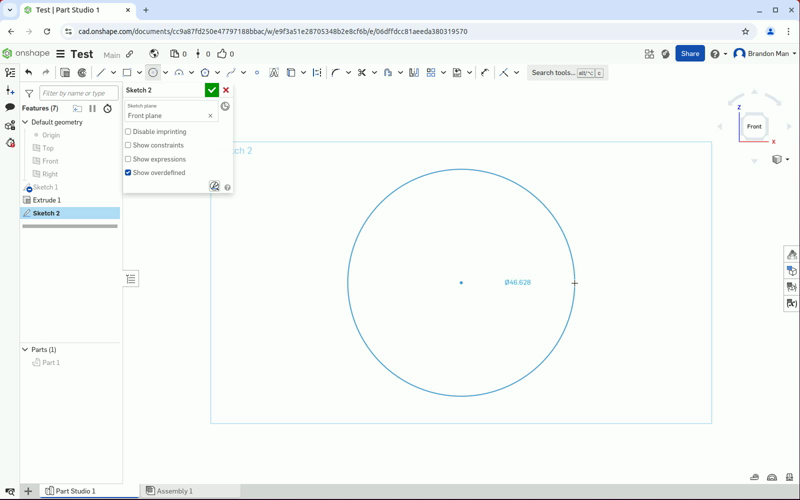
click(574, 282)
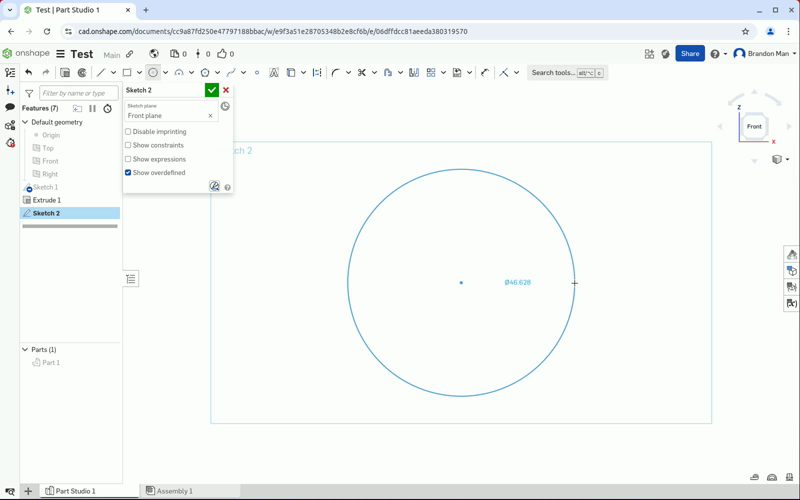
key(esc)
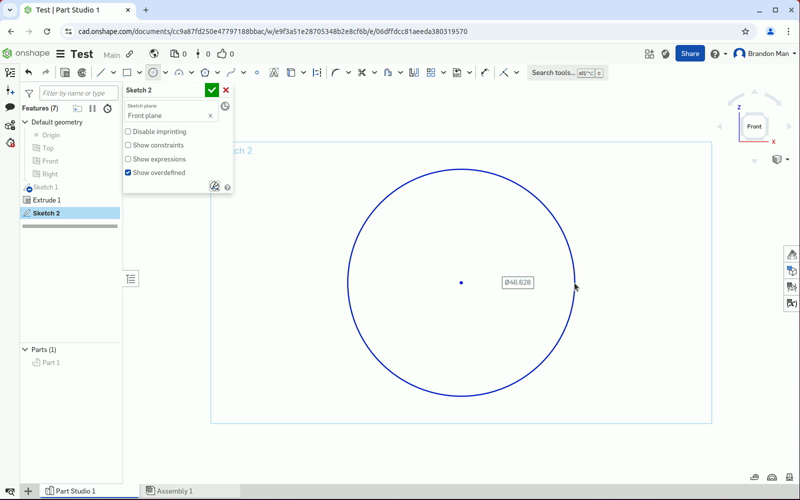
mouse_move(445, 308)
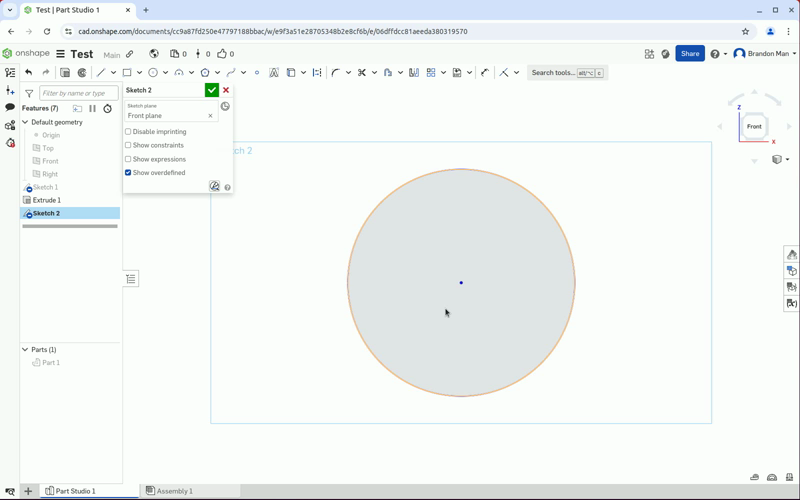
click(445, 308)
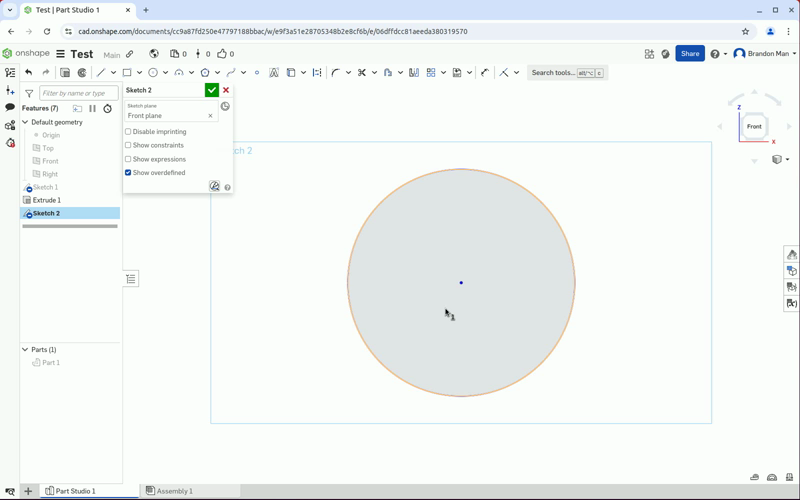
mouse_move(73, 352)
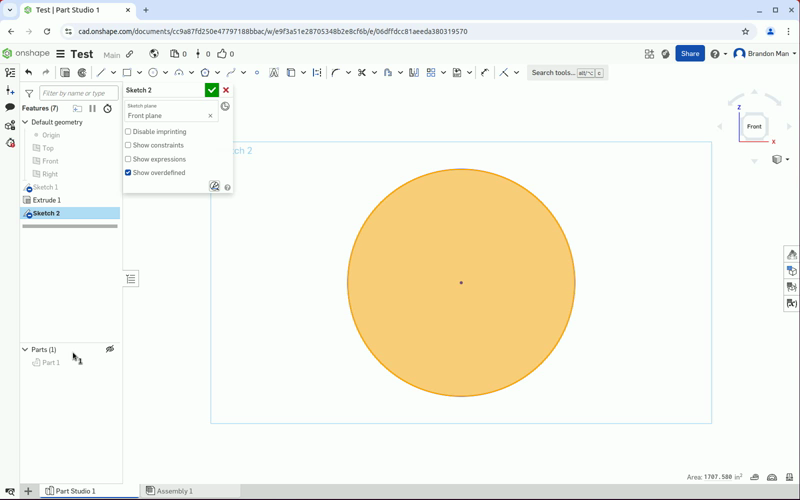
key(shift+y)
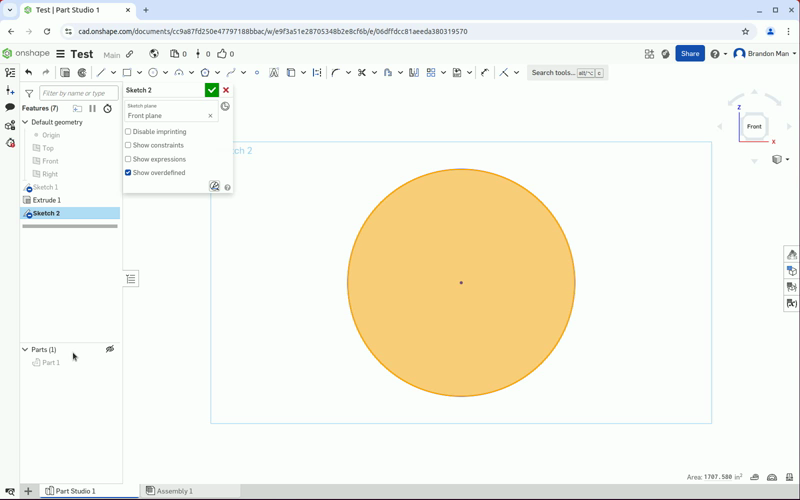
key(shift+e)
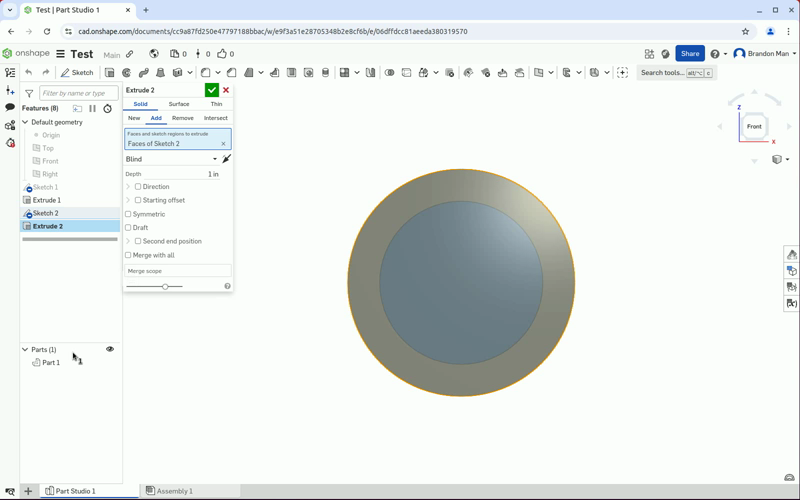
mouse_move(143, 106)
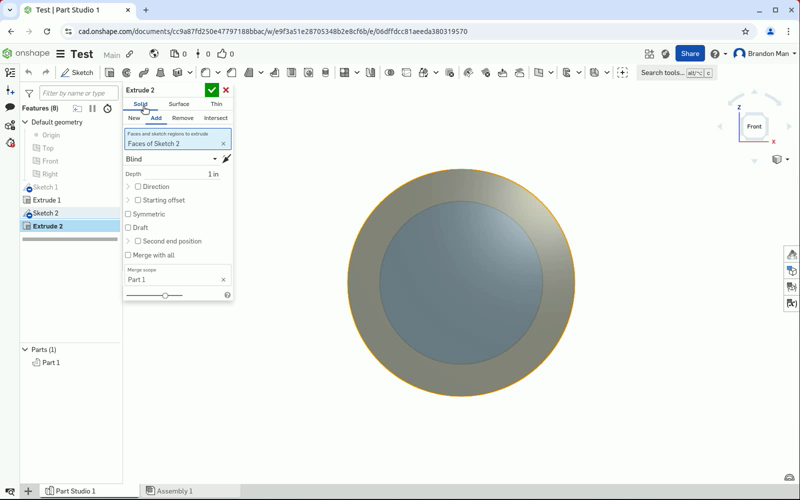
click(143, 106)
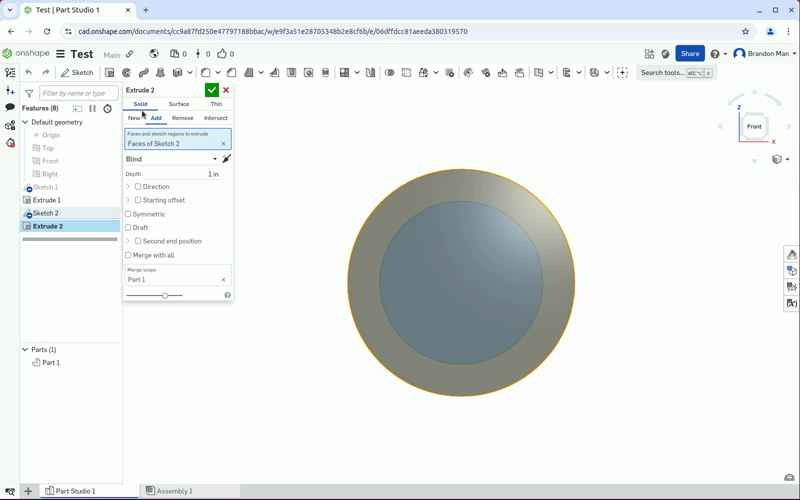
mouse_move(137, 120)
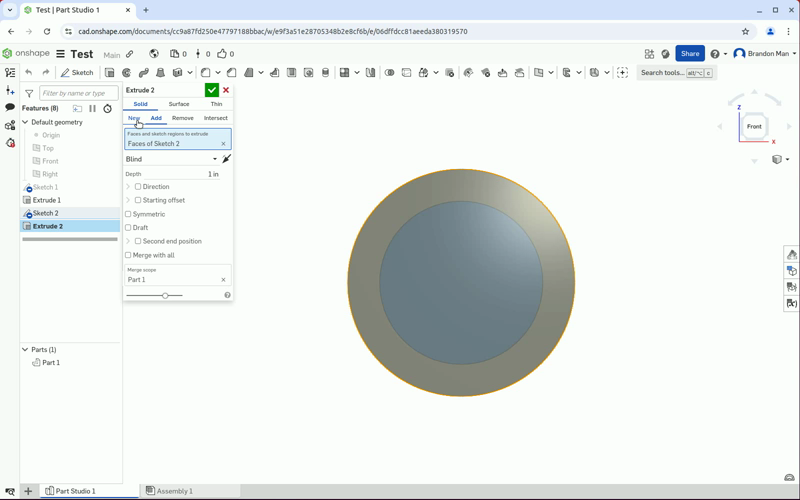
click(137, 120)
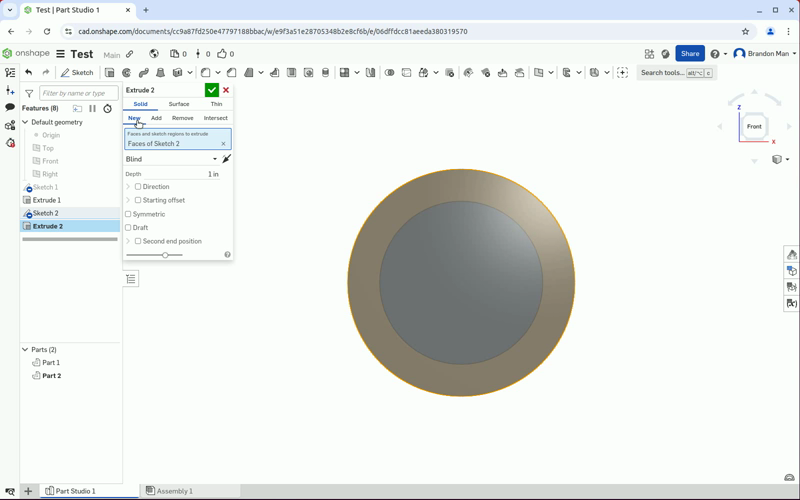
key(tab, 4)
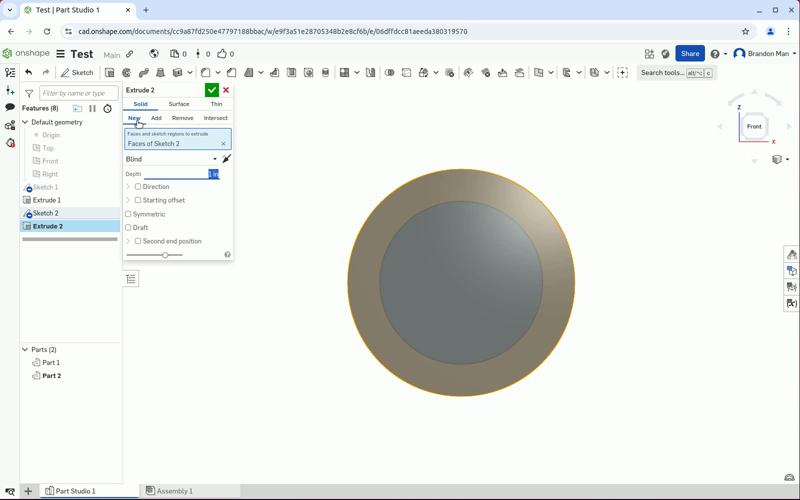
text(16.85)
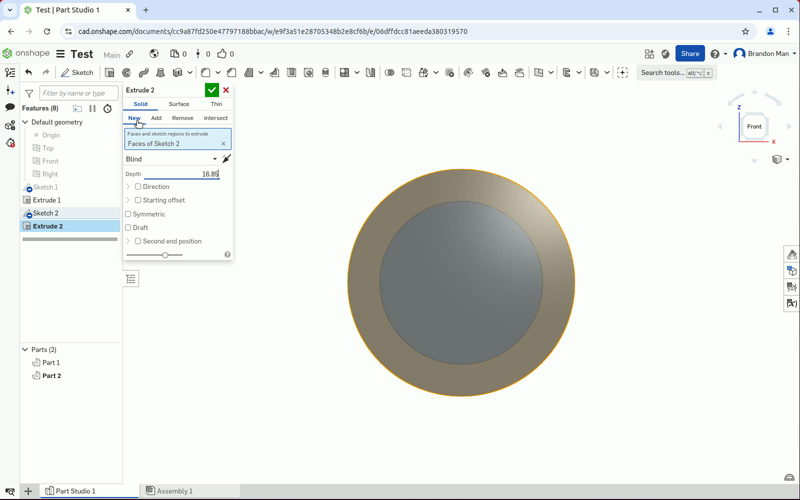
key(enter)
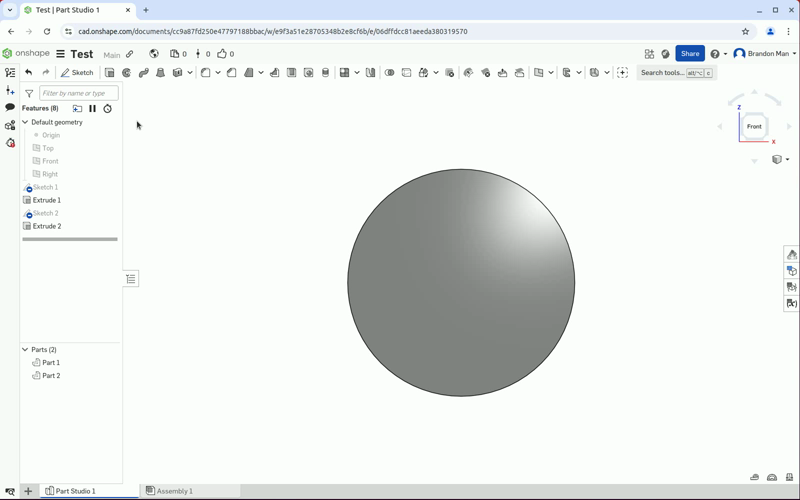
key(shift+h)
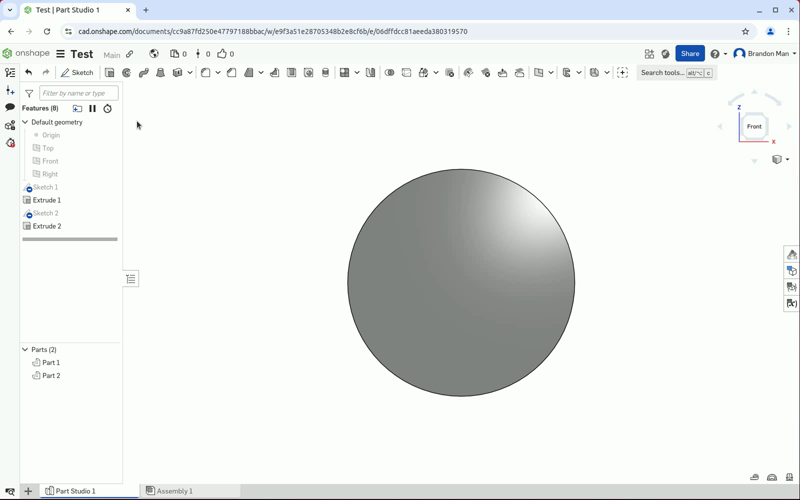
key(shift+h)
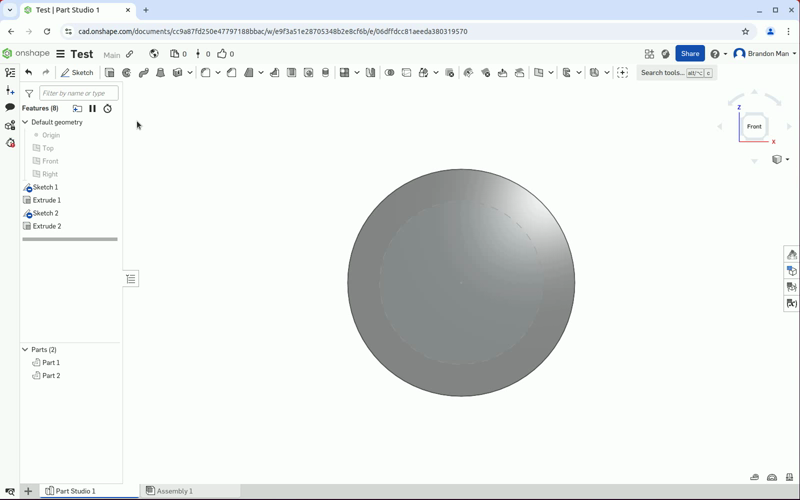
key(shift+7)
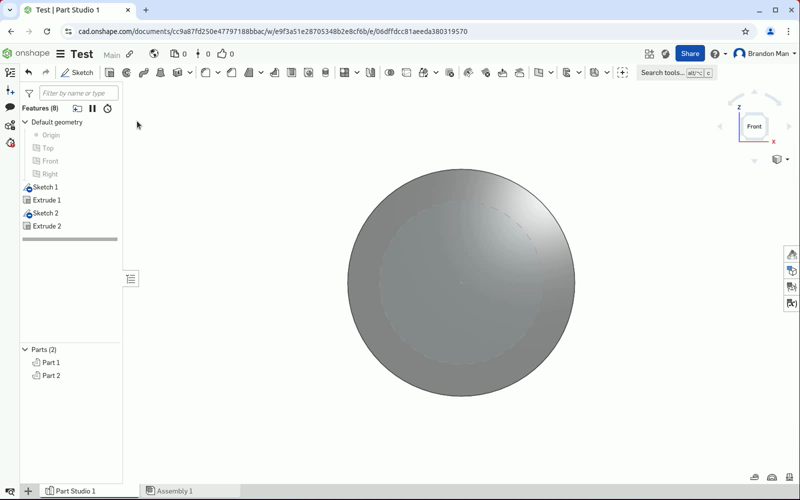
key(left, 2)
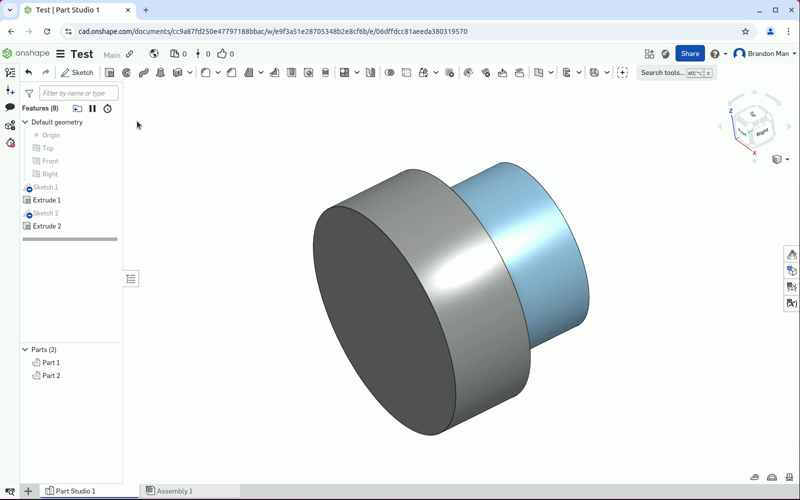
key(down, 2)
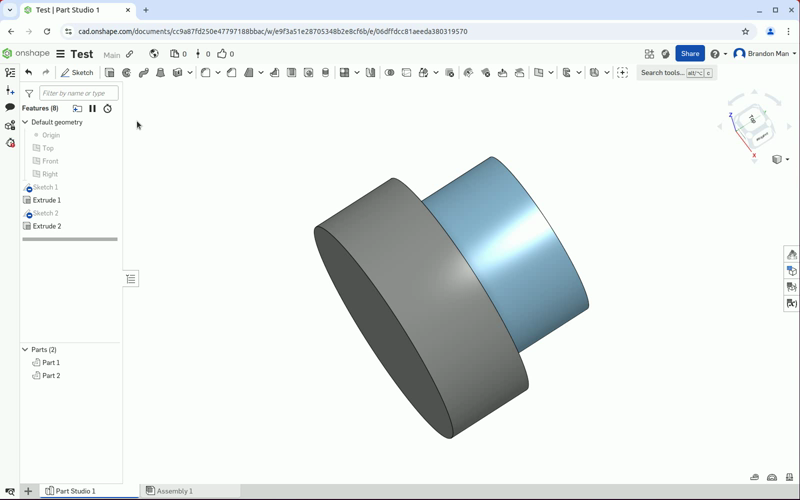
key(up, 2)
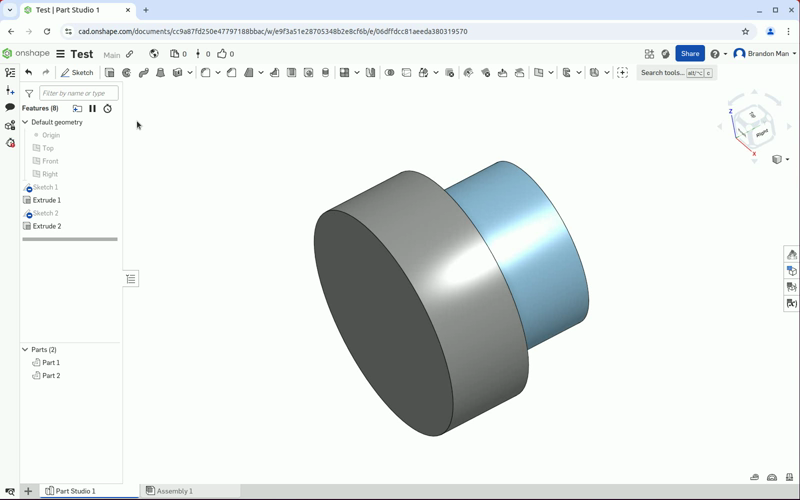
key(right, 2)
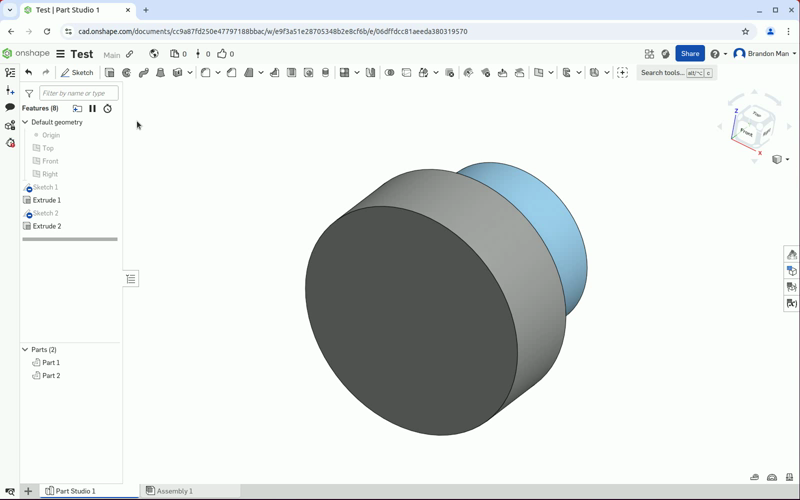
mouse_move(73, 189)
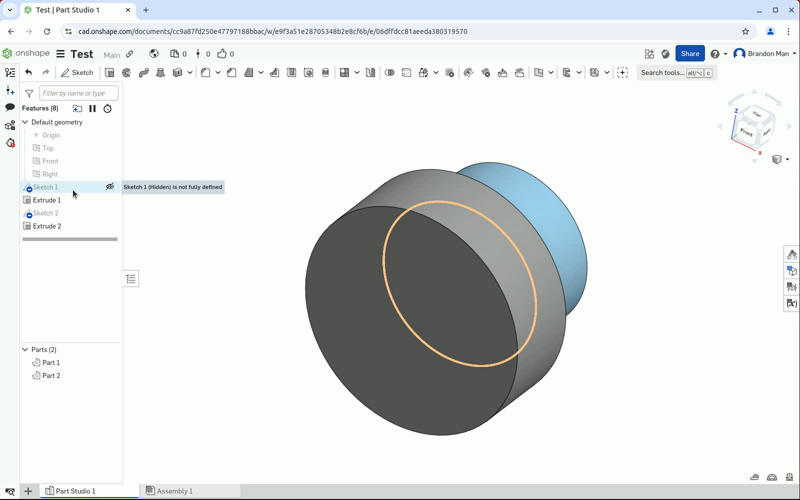
click(73, 189)